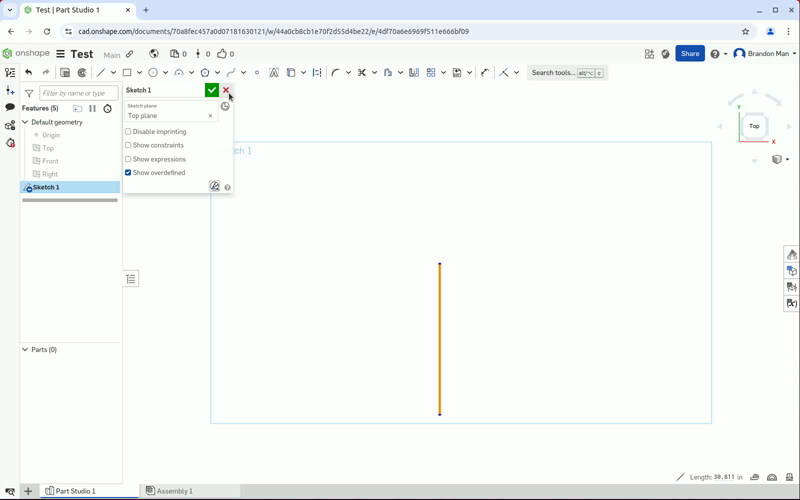
key(shift+h)
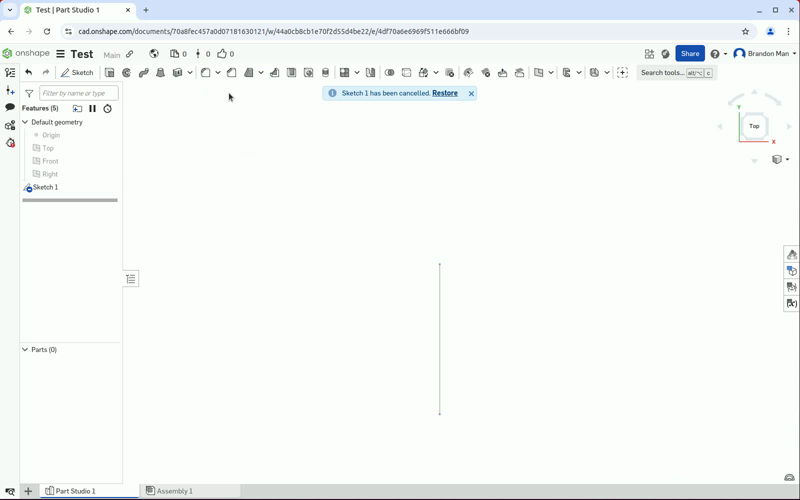
key(shift+s)
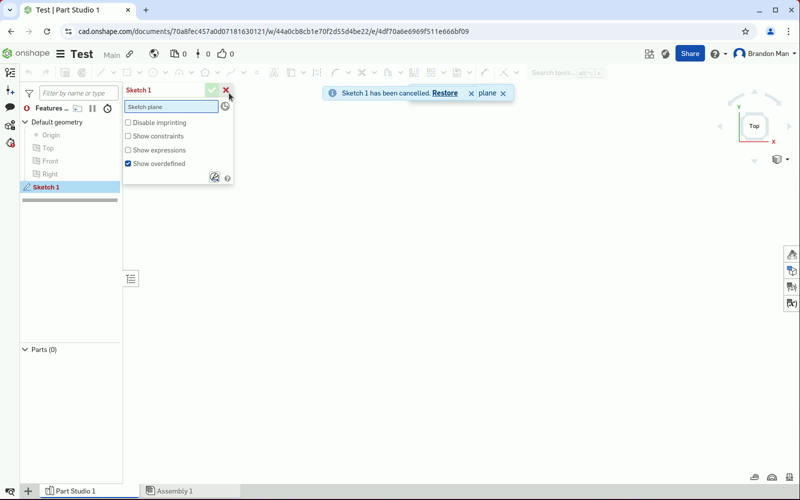
mouse_move(73, 150)
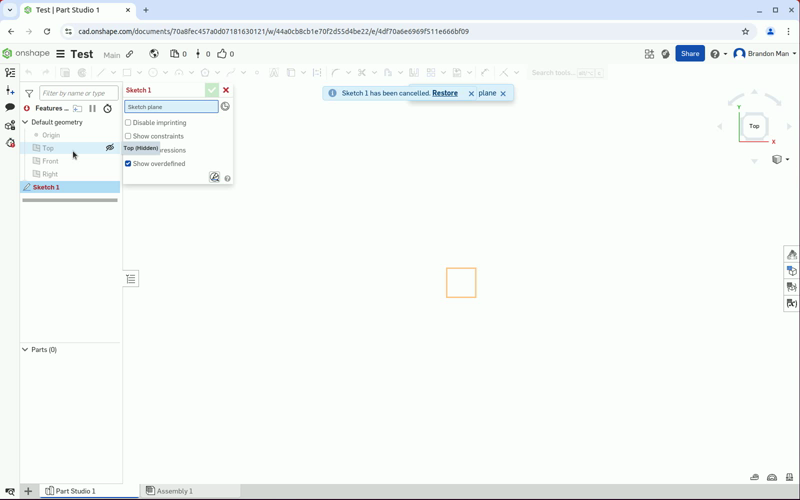
click(73, 150)
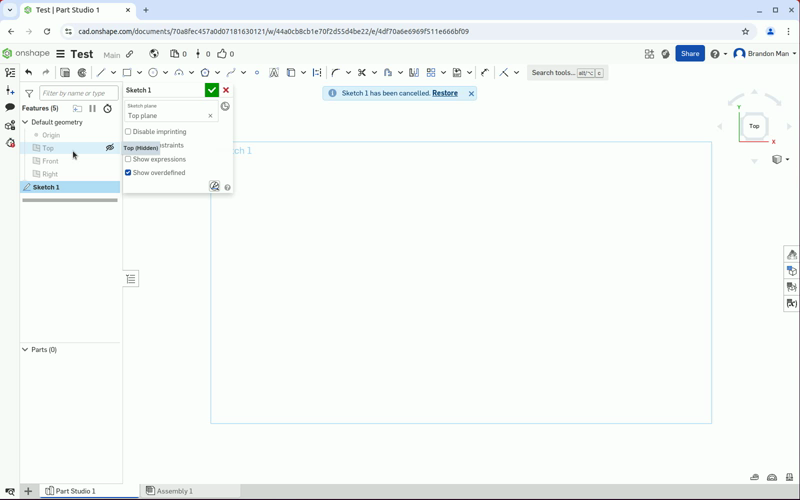
mouse_move(73, 352)
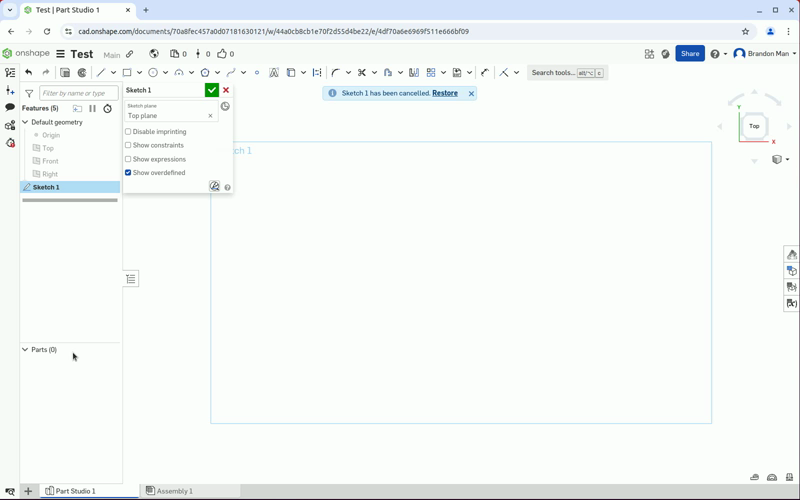
key(y)
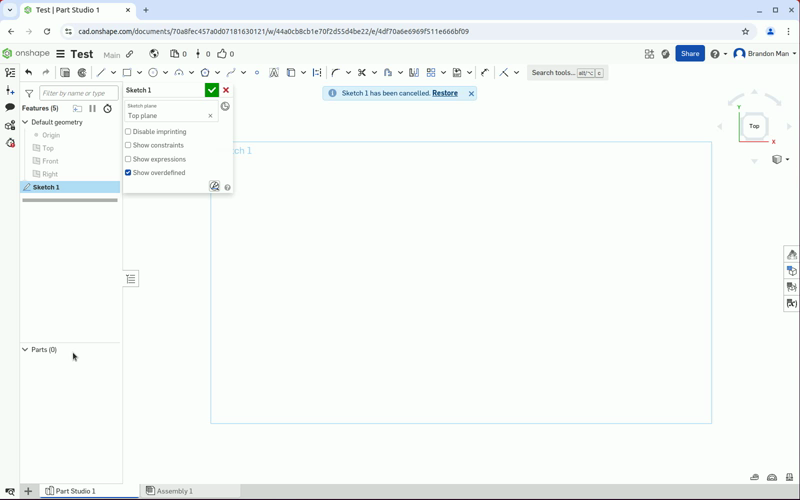
key(c)
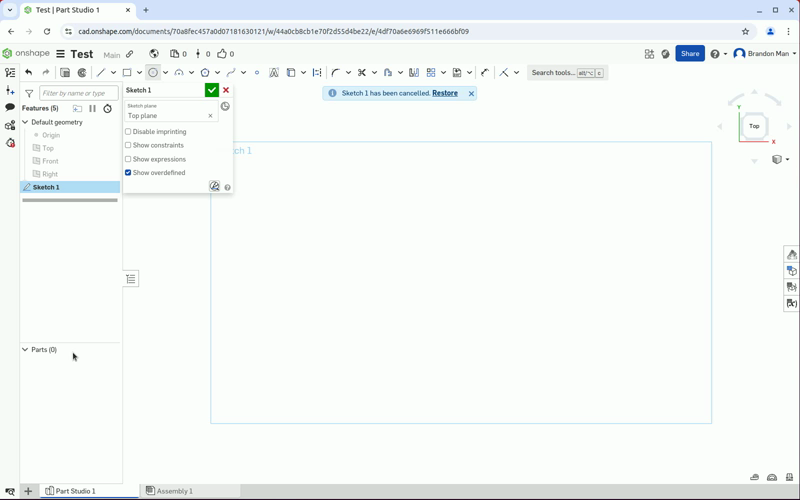
key_down(shift)
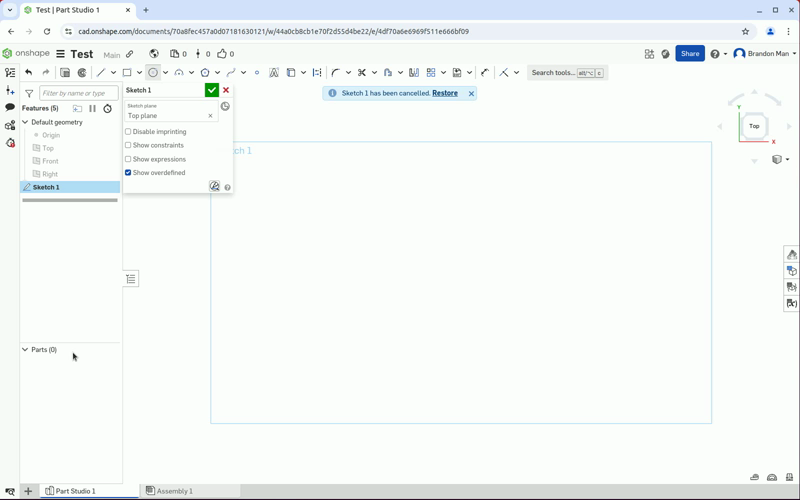
mouse_move(461, 282)
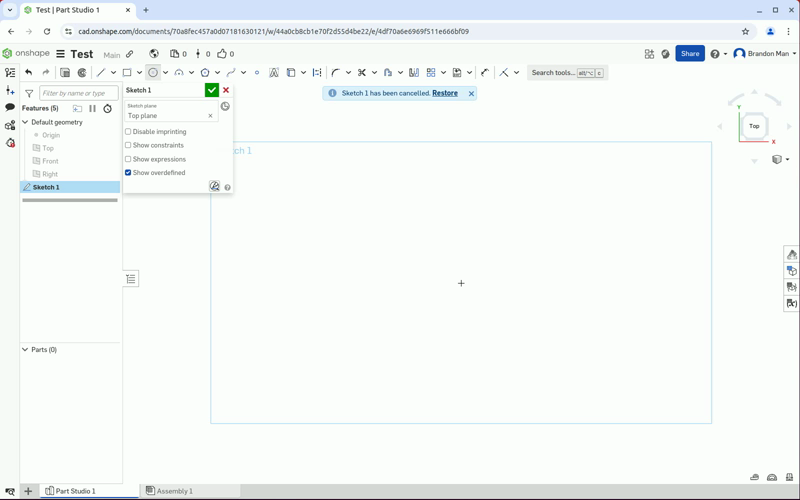
click(461, 282)
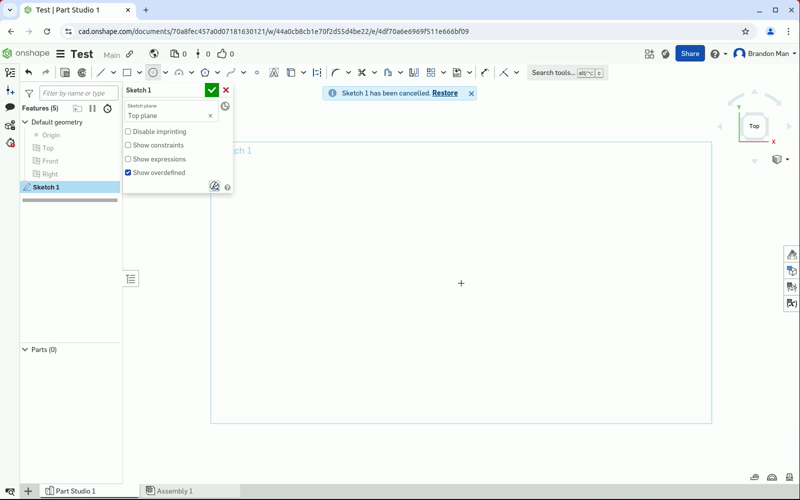
key_up(shift)
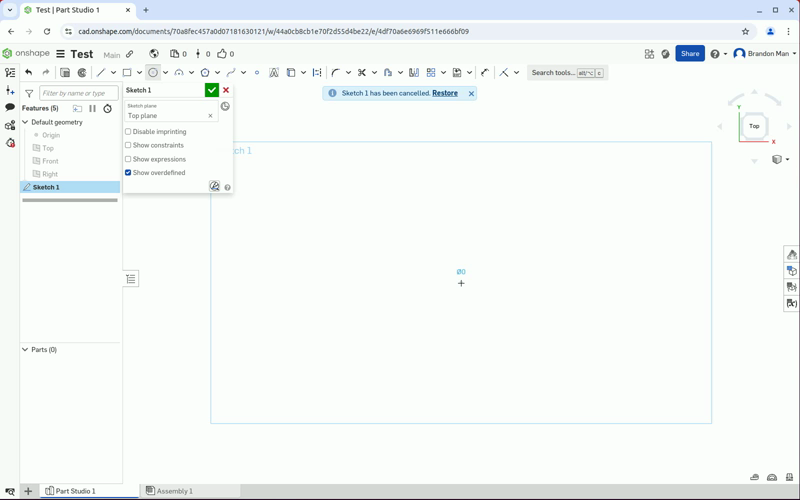
mouse_move(574, 282)
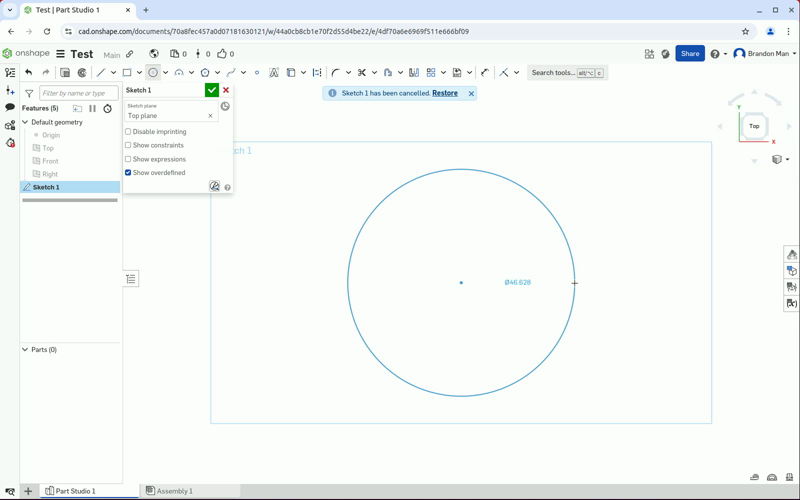
click(574, 282)
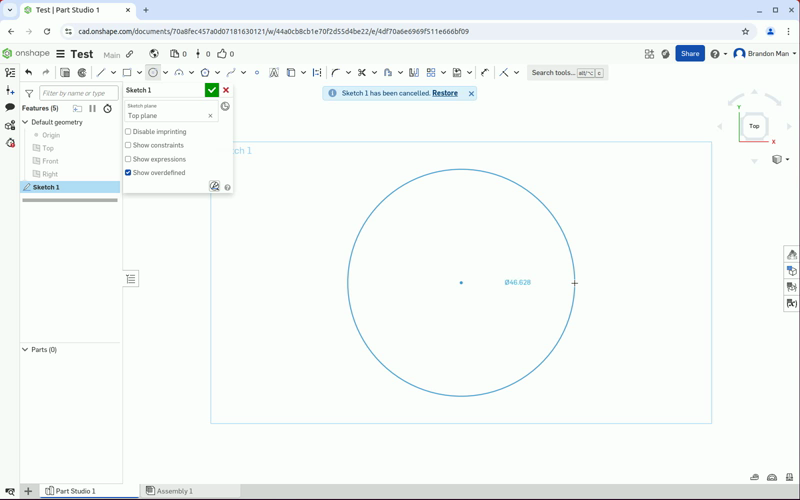
key(esc)
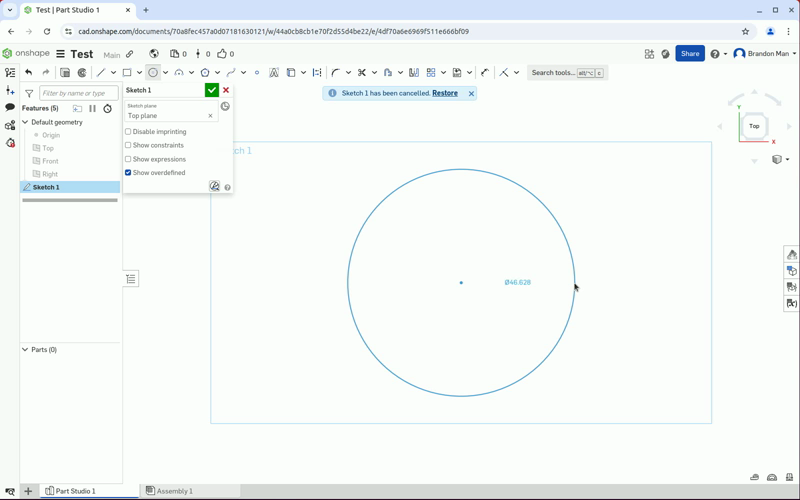
key(c)
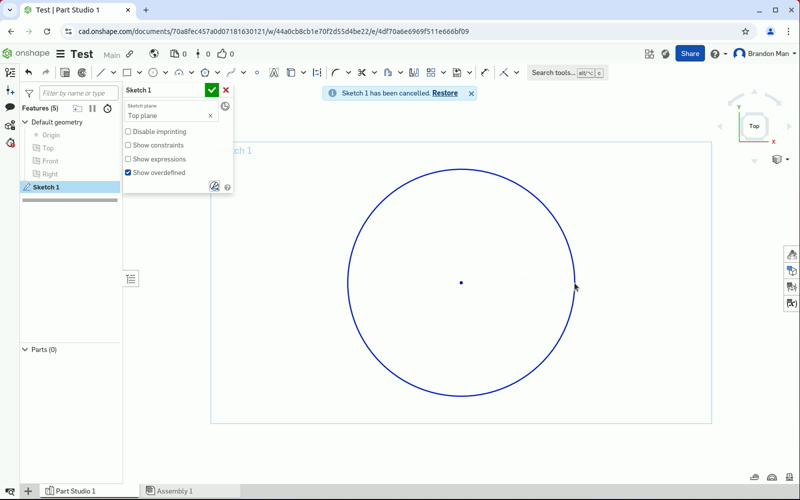
key_down(shift)
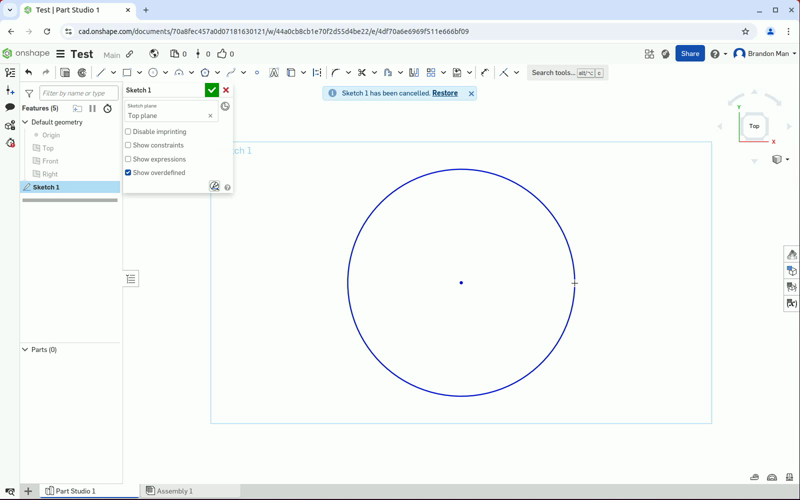
mouse_move(461, 282)
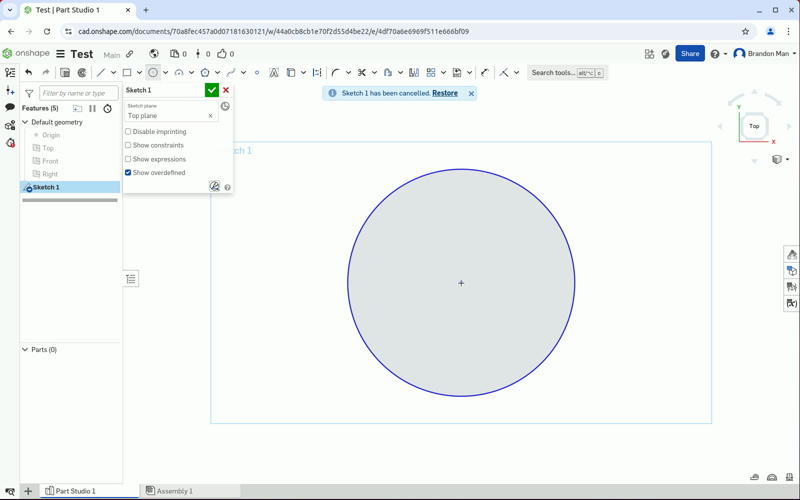
click(461, 282)
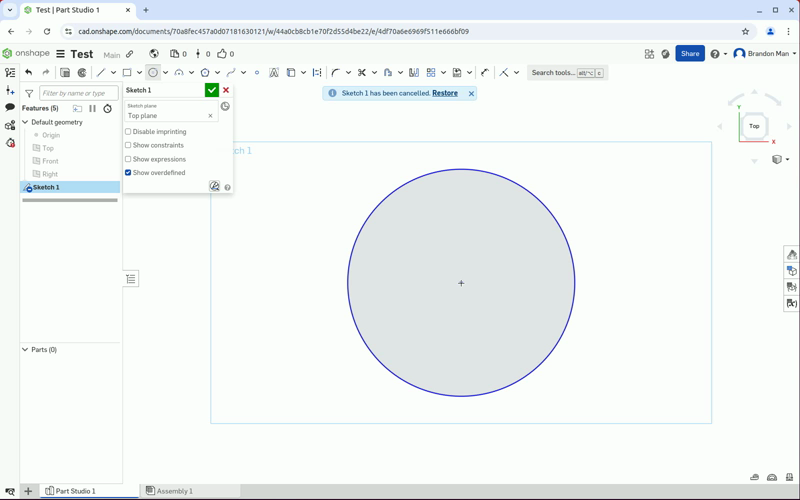
key_up(shift)
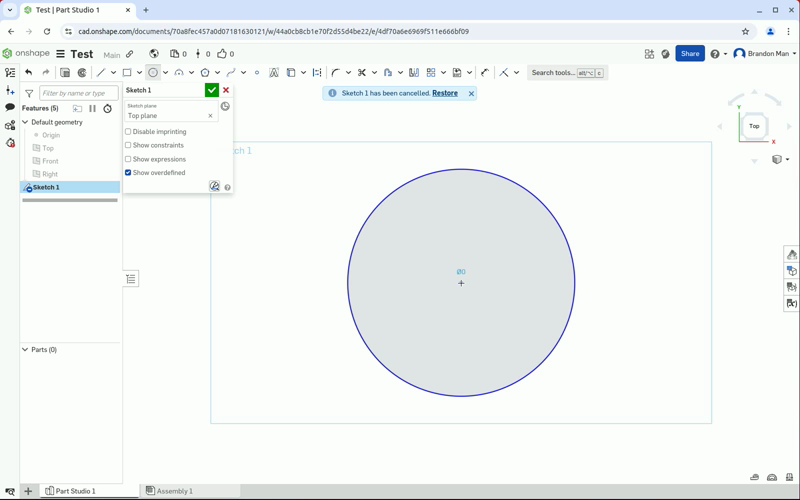
mouse_move(558, 282)
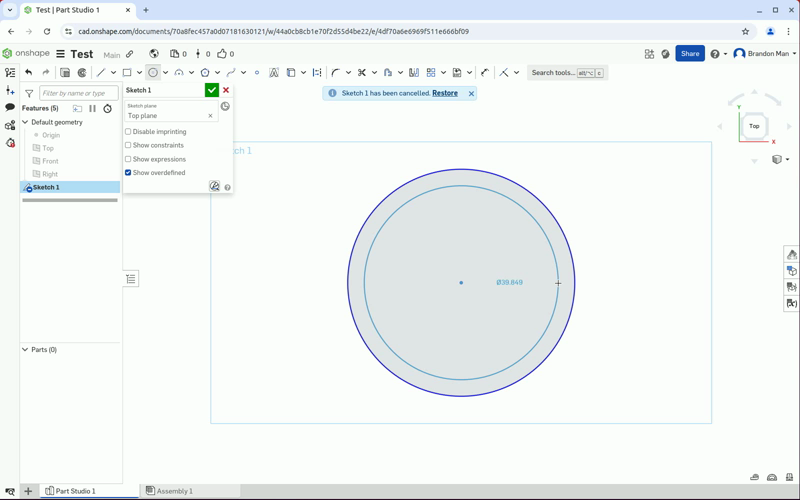
click(558, 282)
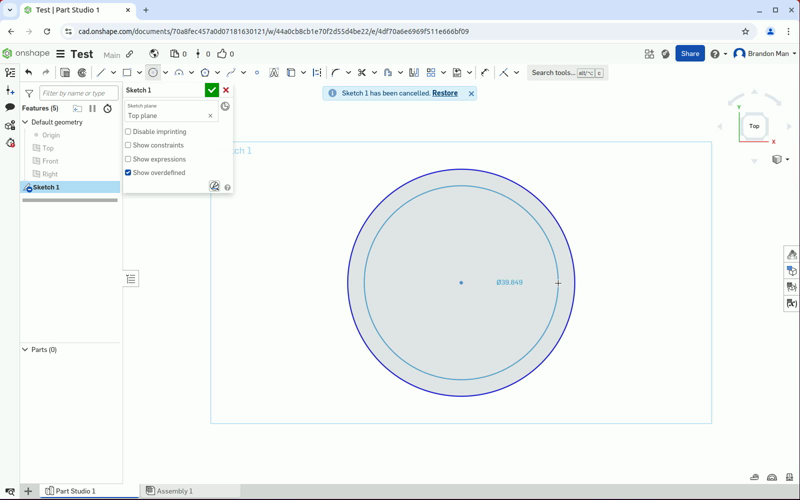
key(esc)
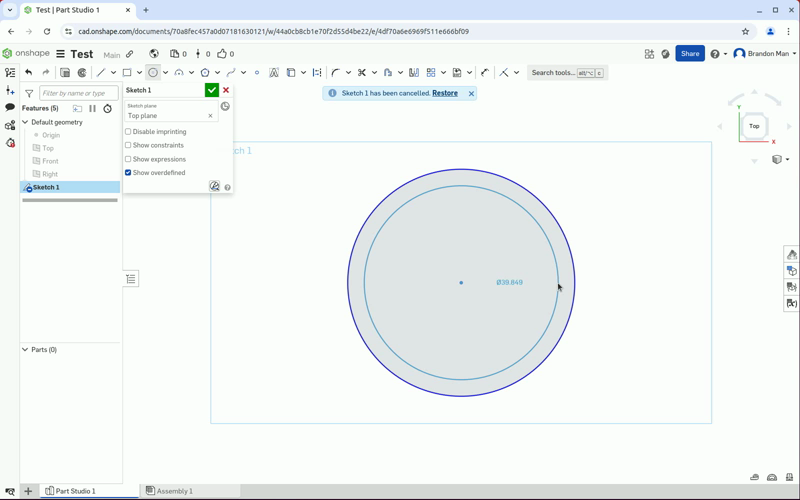
mouse_move(564, 297)
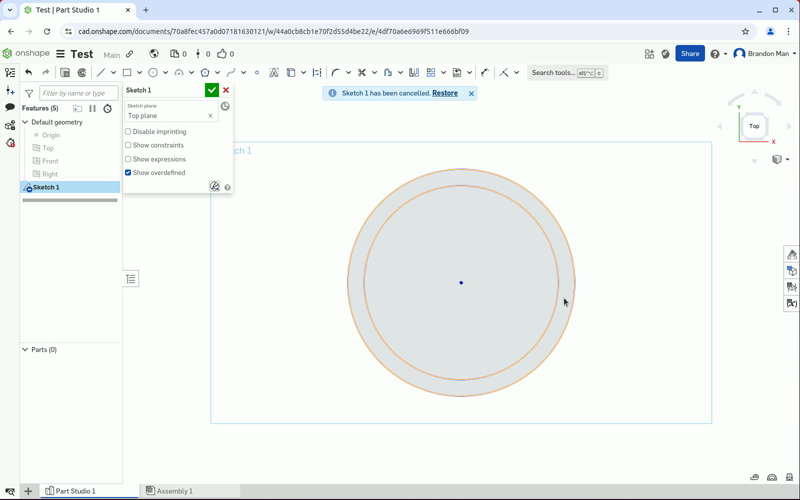
click(564, 297)
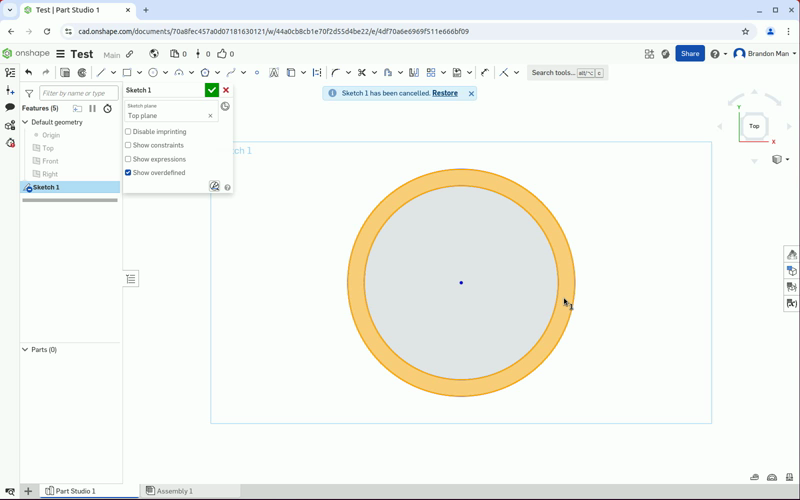
mouse_move(73, 352)
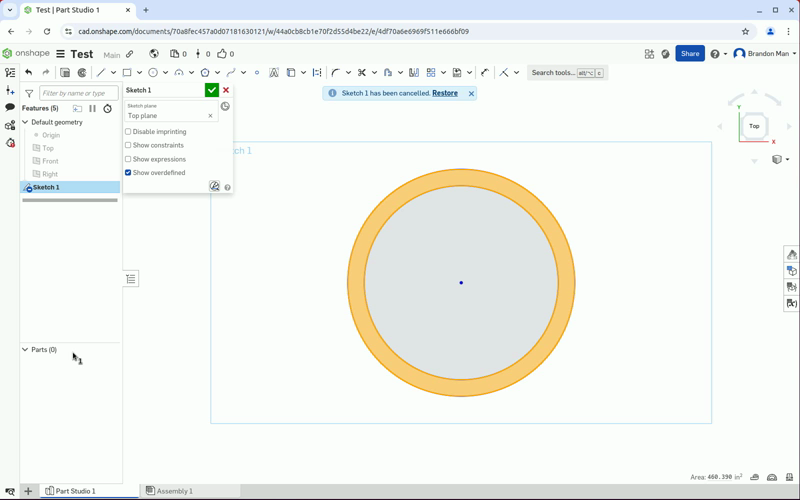
key(shift+y)
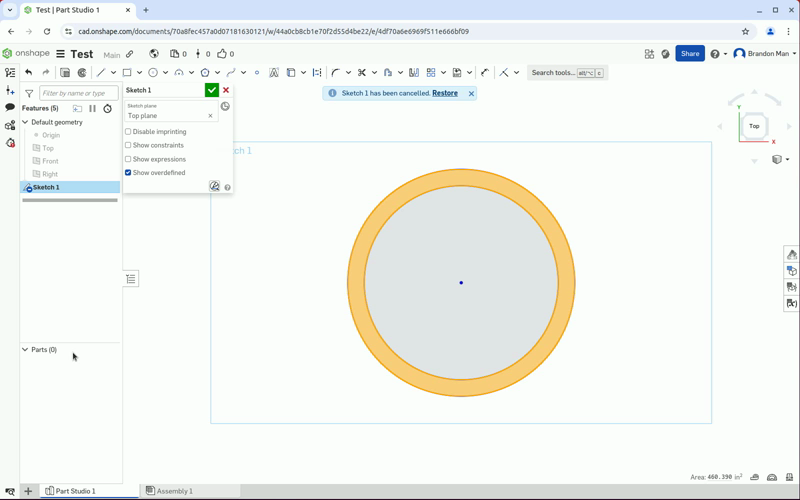
key(shift+e)
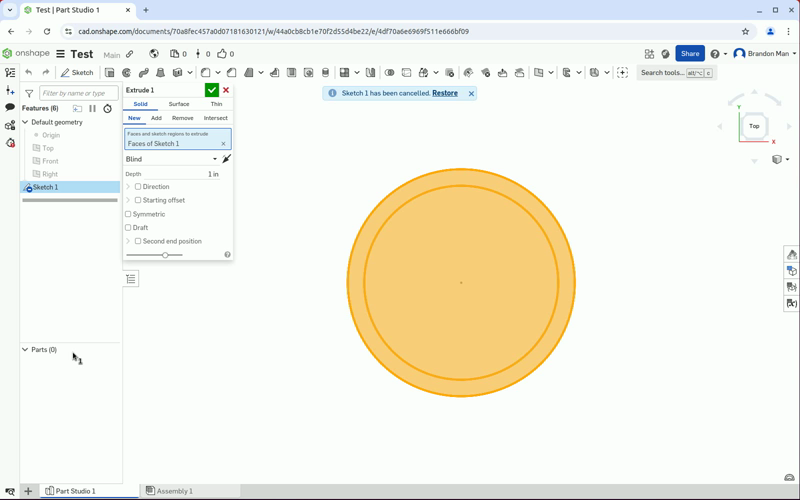
mouse_move(143, 106)
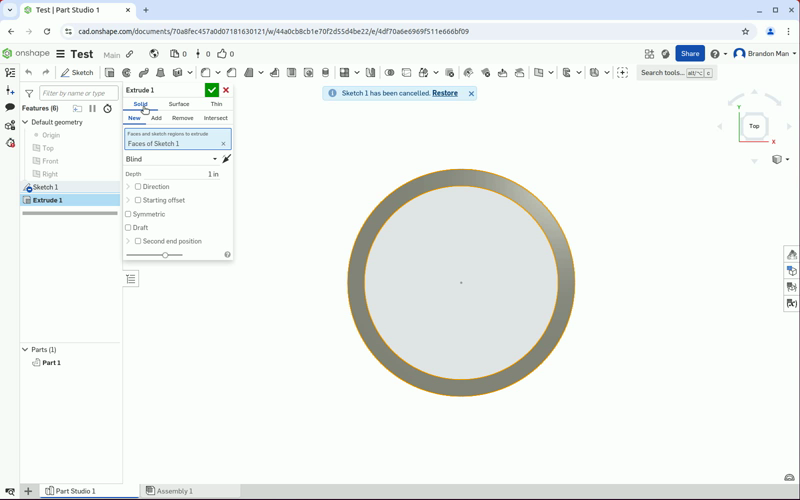
click(143, 106)
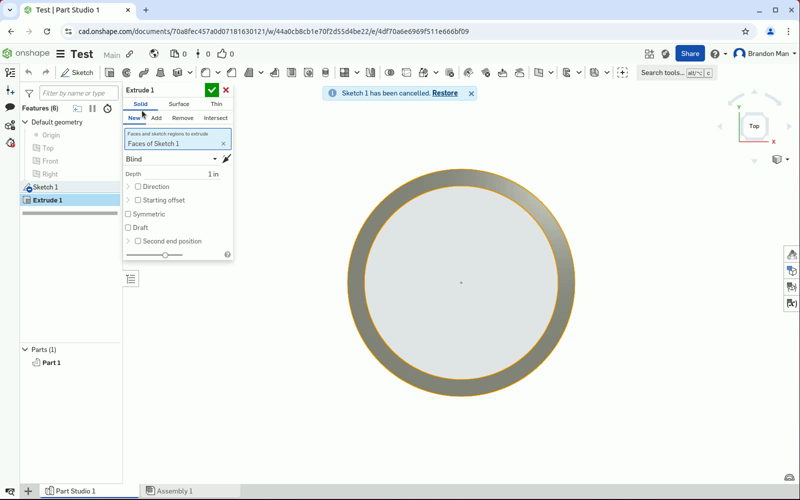
mouse_move(137, 120)
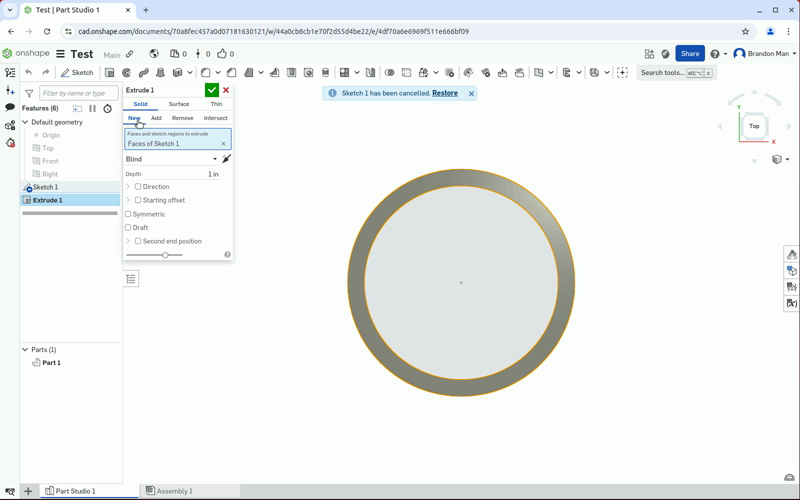
click(137, 120)
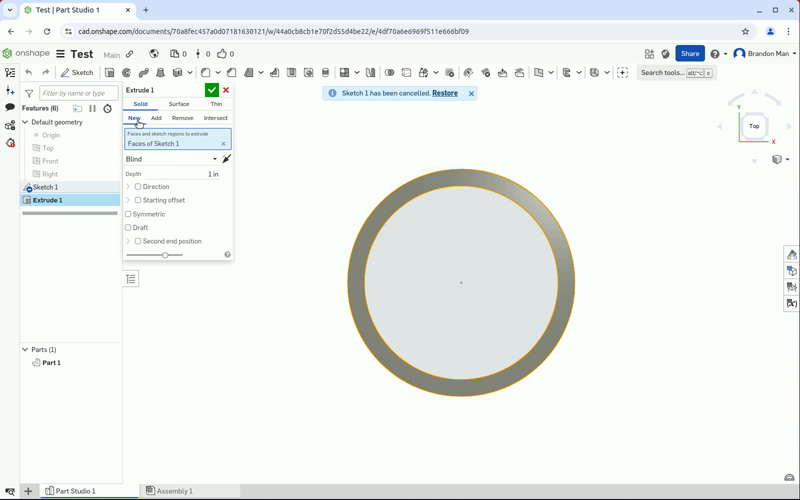
key(tab, 4)
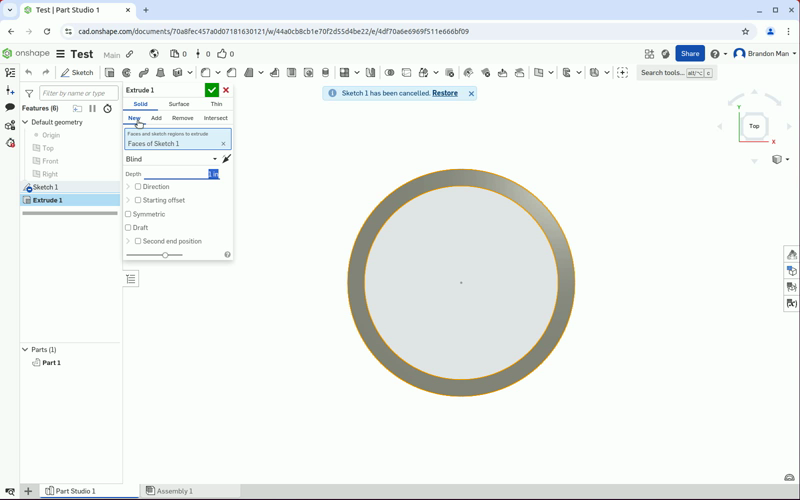
text(4.574)
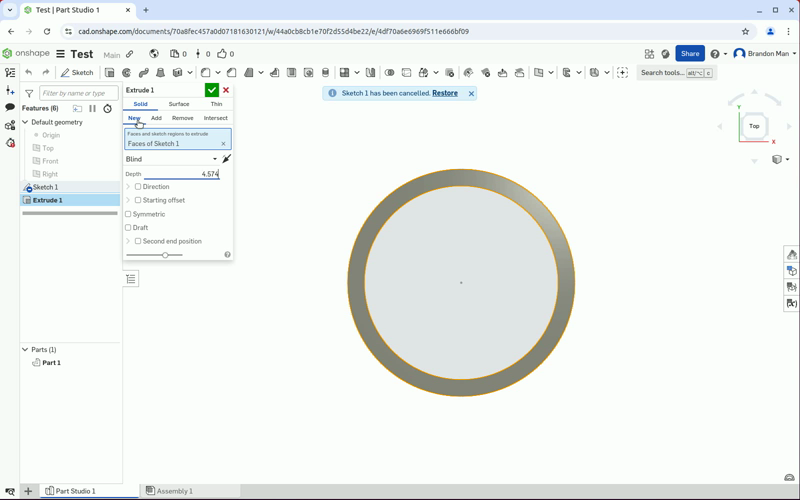
key(enter)
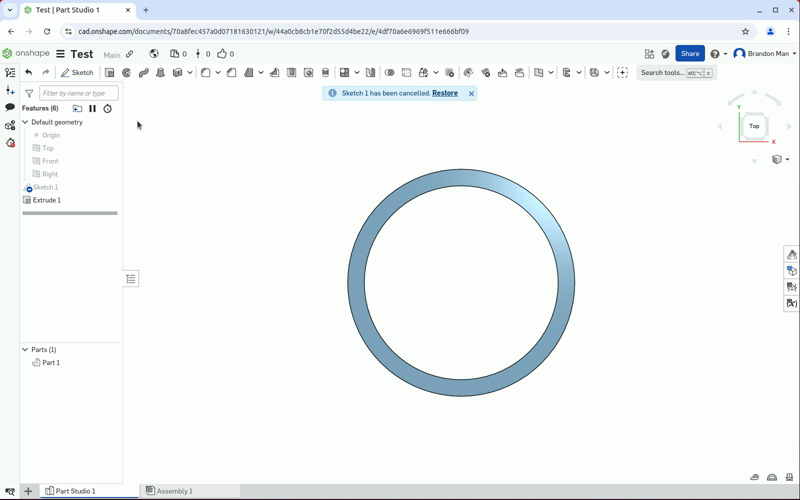
key(shift+h)
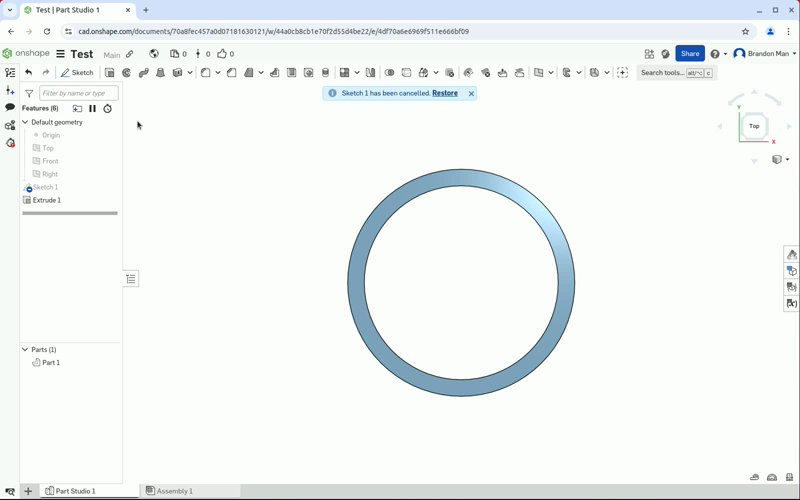
key(shift+h)
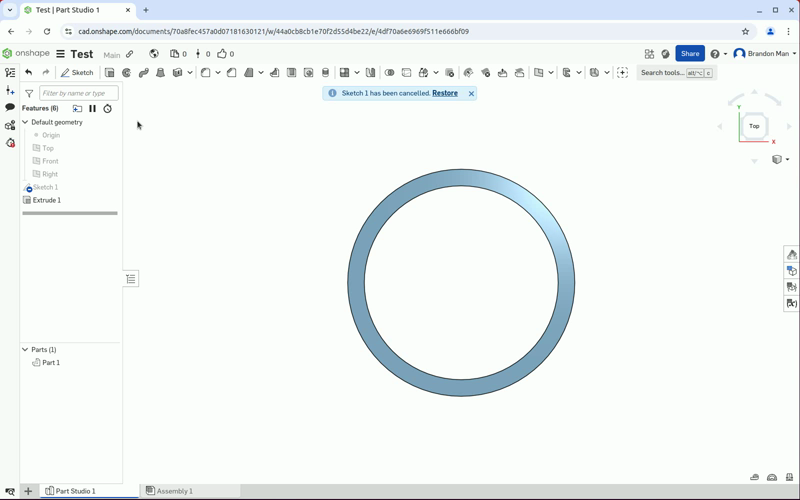
mouse_move(73, 189)
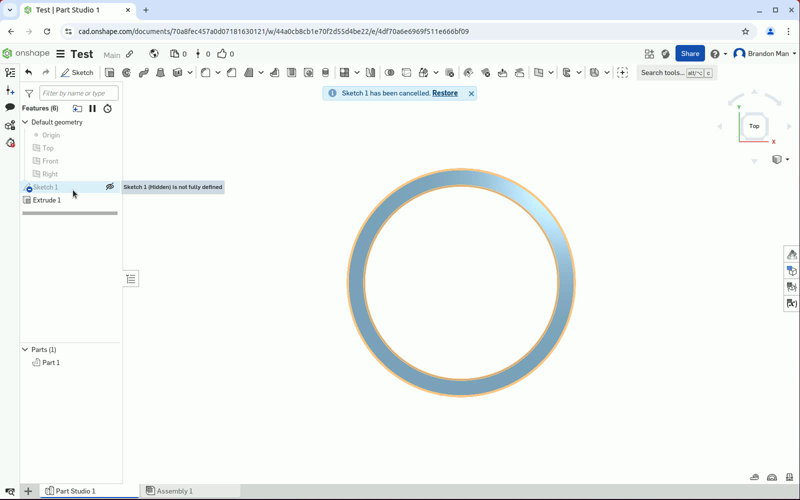
click(73, 189)
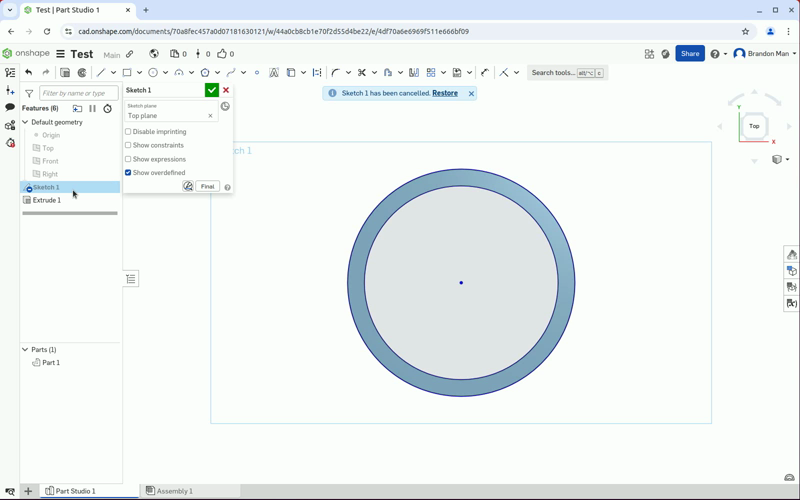
mouse_move(229, 92)
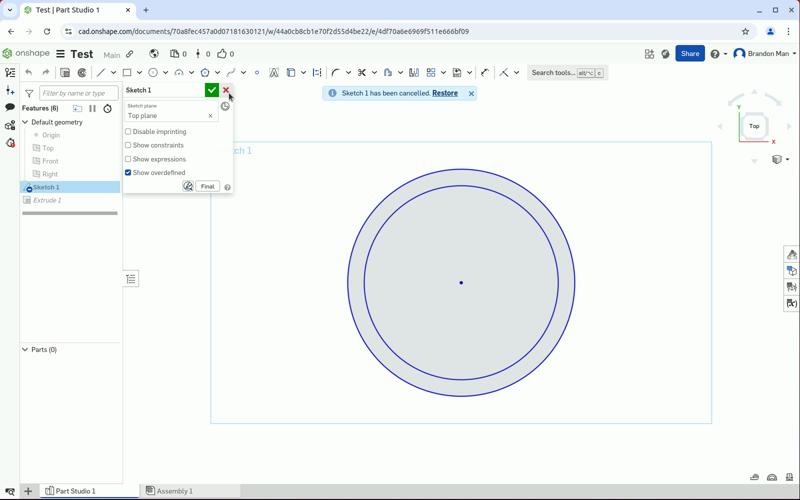
click(229, 92)
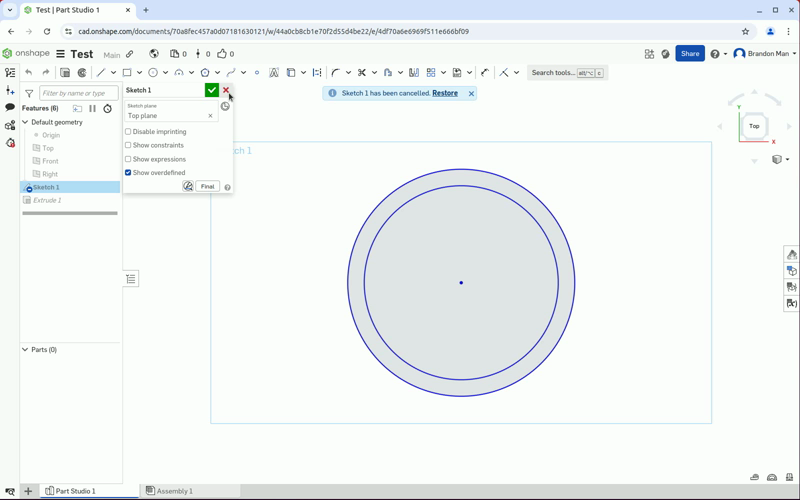
key(shift+s)
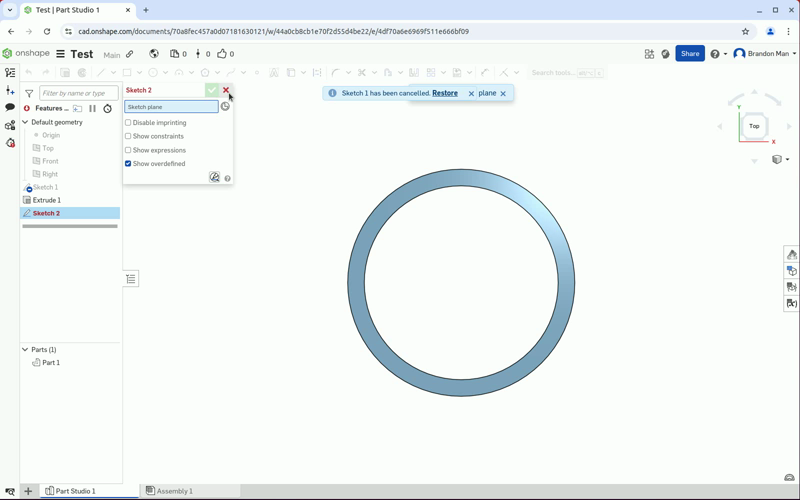
mouse_move(73, 150)
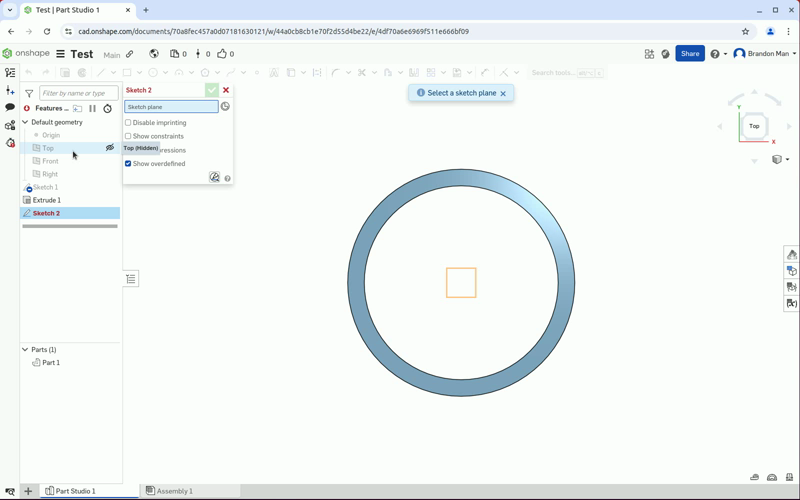
click(73, 150)
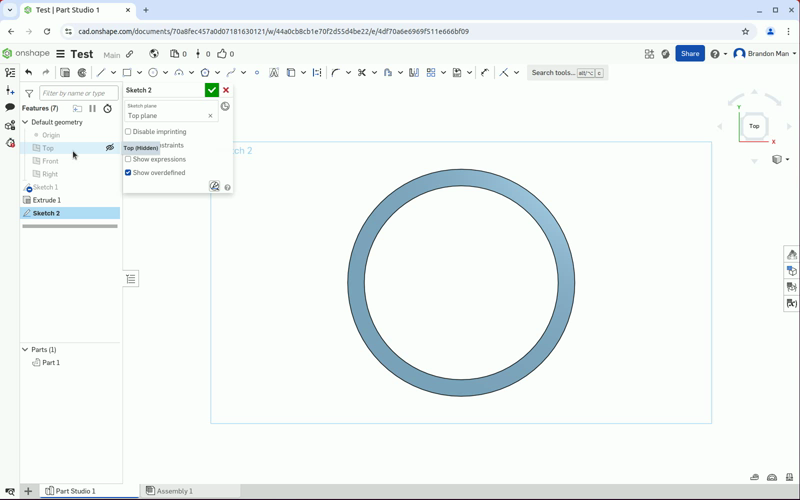
mouse_move(73, 352)
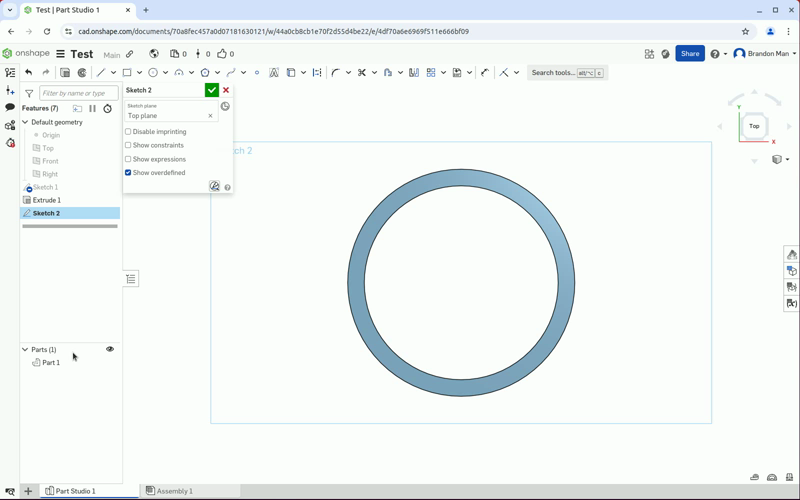
key(y)
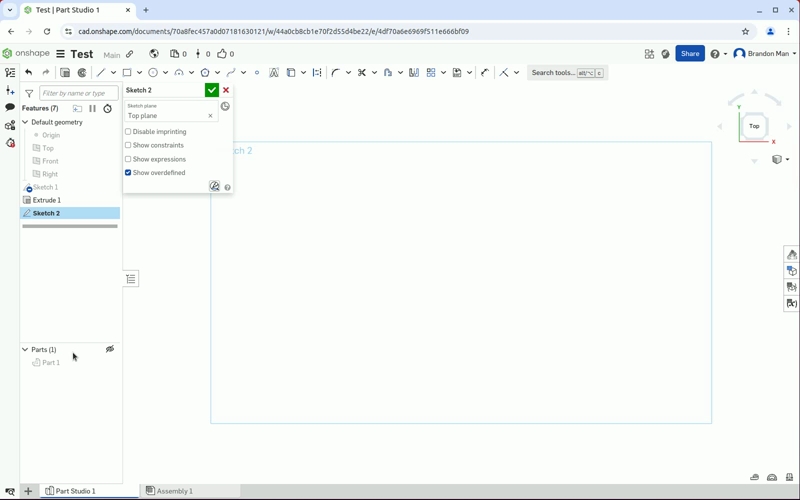
key(c)
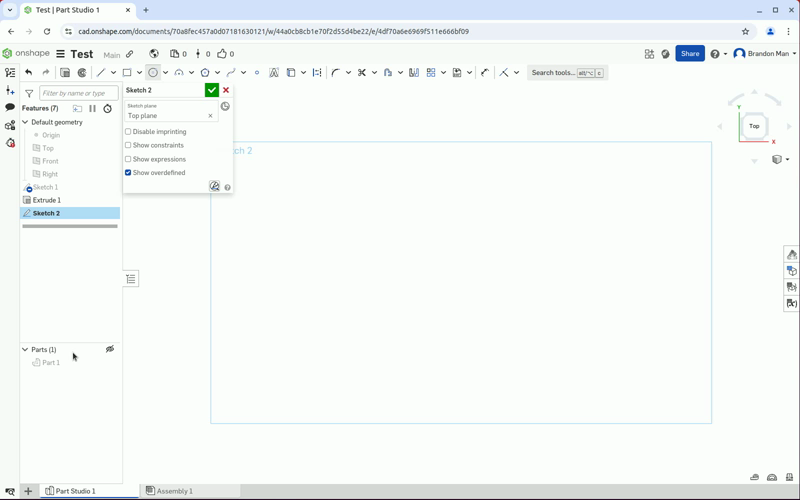
key_down(shift)
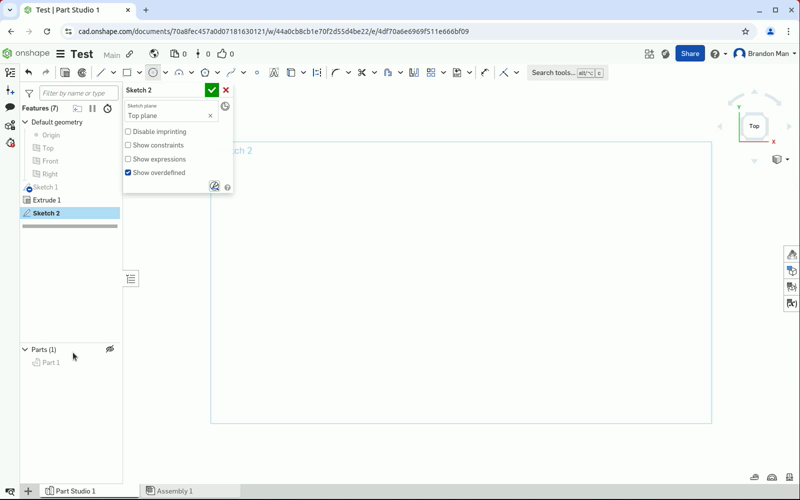
mouse_move(461, 282)
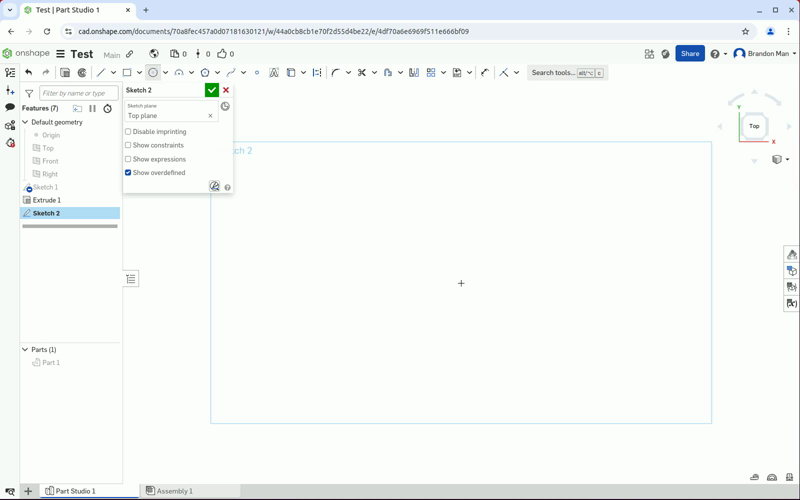
click(461, 282)
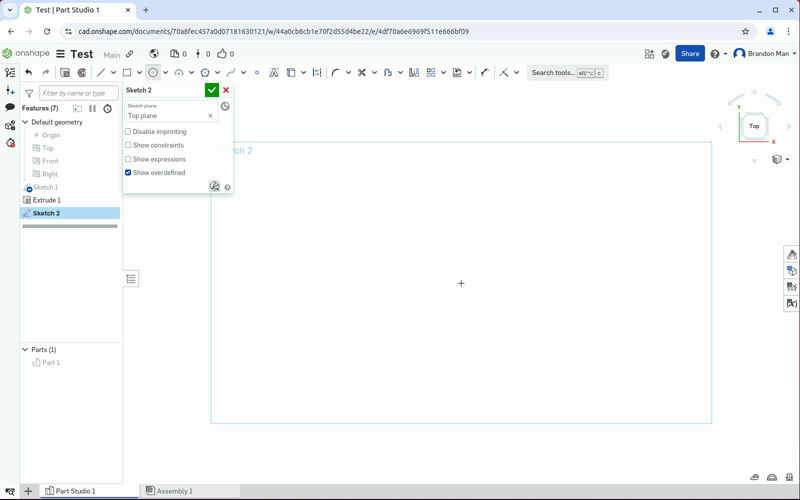
key_up(shift)
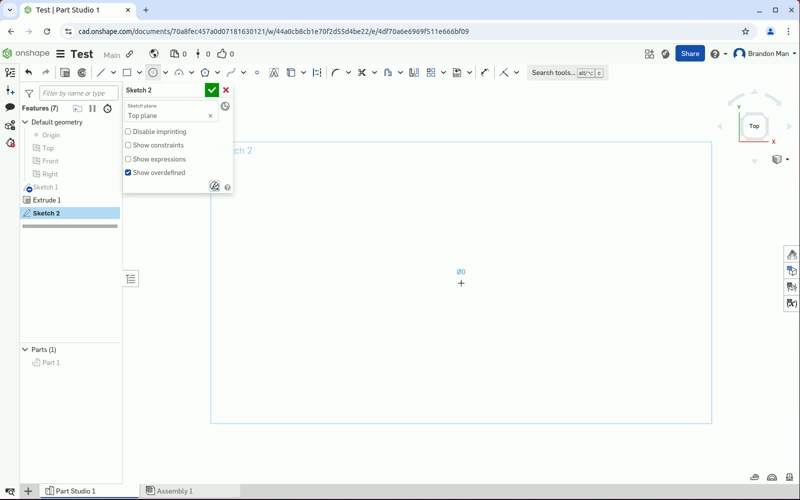
mouse_move(559, 282)
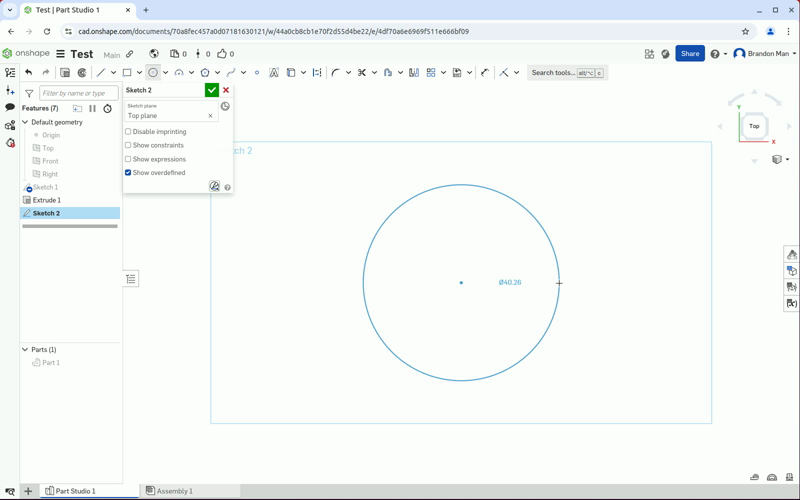
click(559, 282)
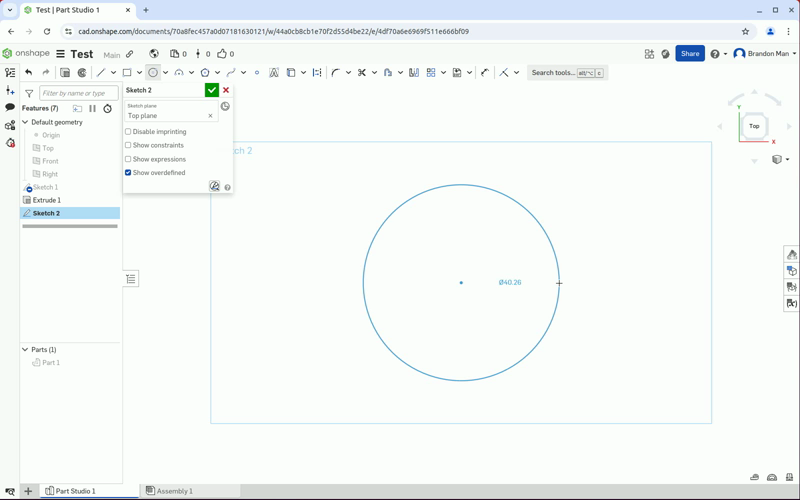
key(esc)
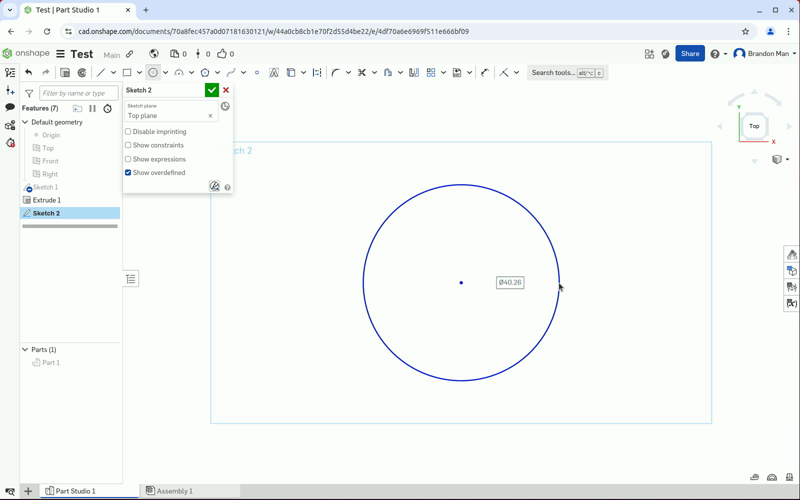
mouse_move(474, 228)
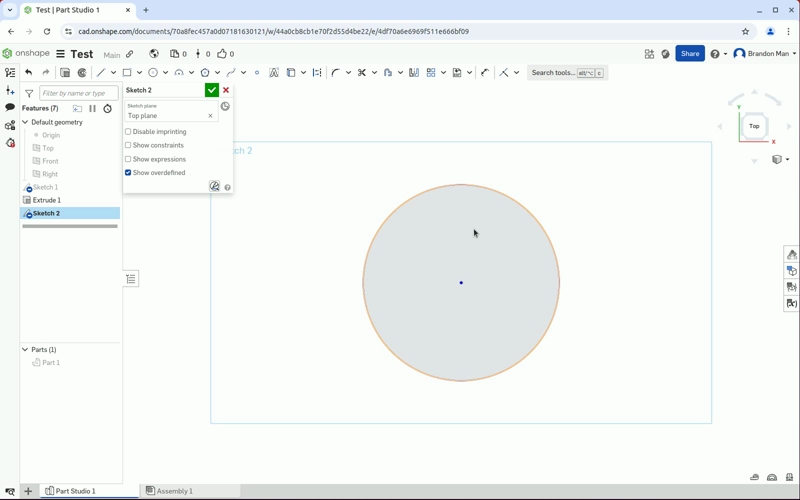
click(474, 228)
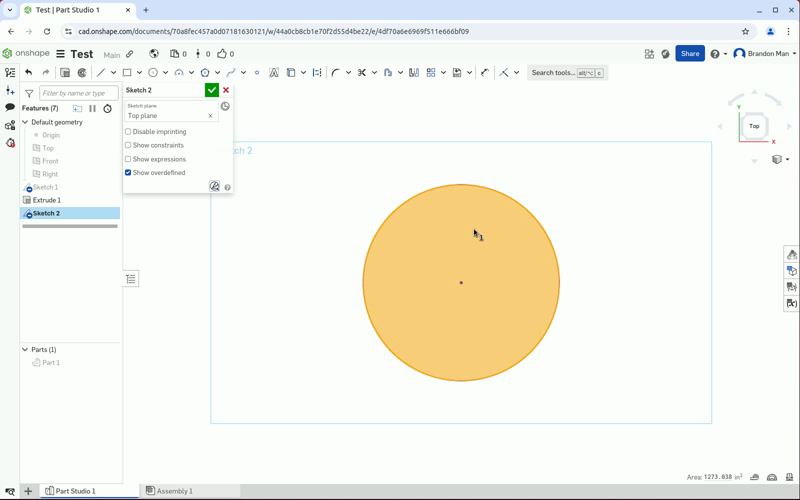
mouse_move(73, 352)
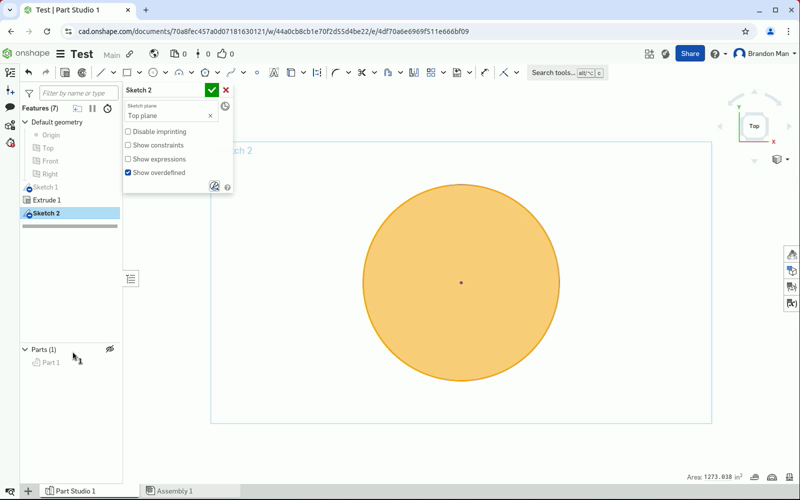
key(shift+y)
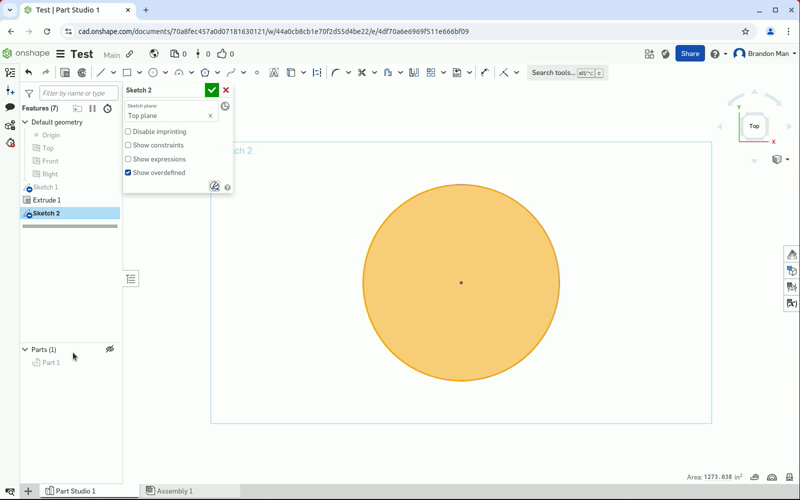
key(shift+e)
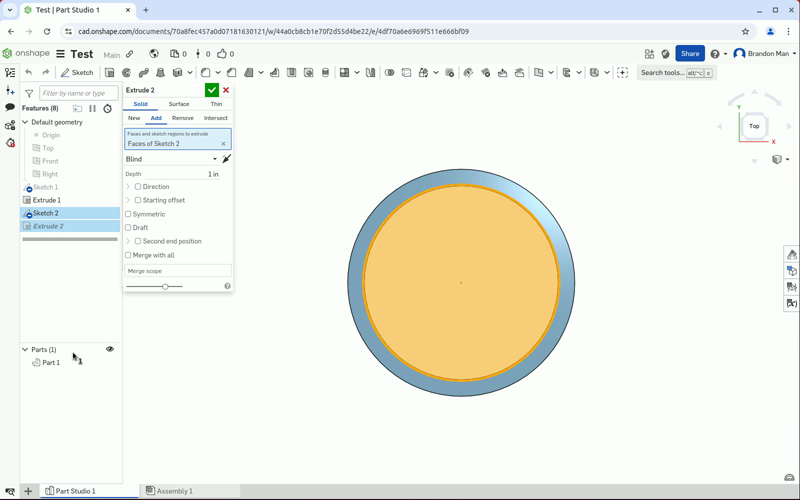
mouse_move(143, 106)
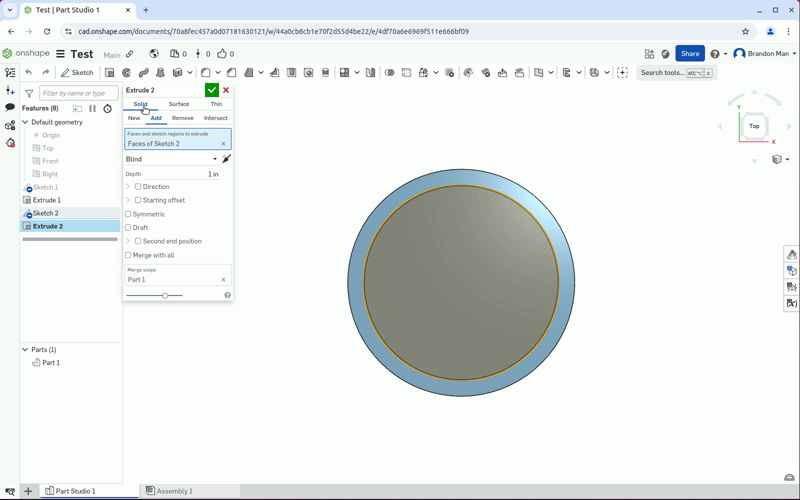
click(143, 106)
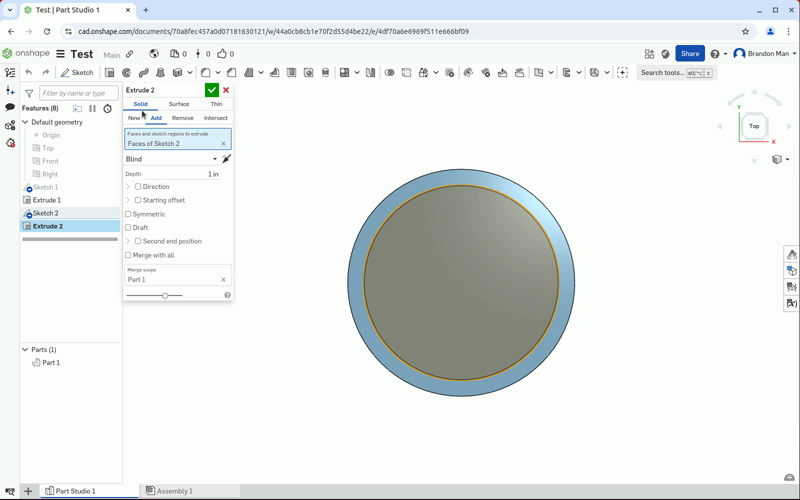
mouse_move(137, 120)
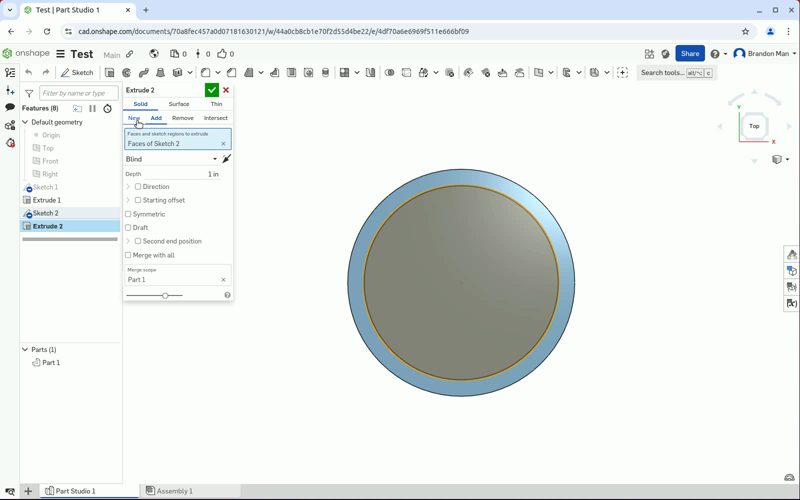
click(137, 120)
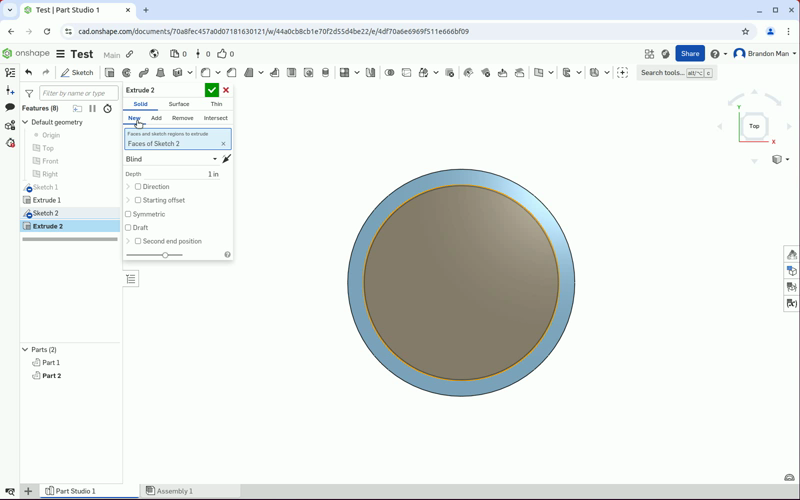
key(tab, 4)
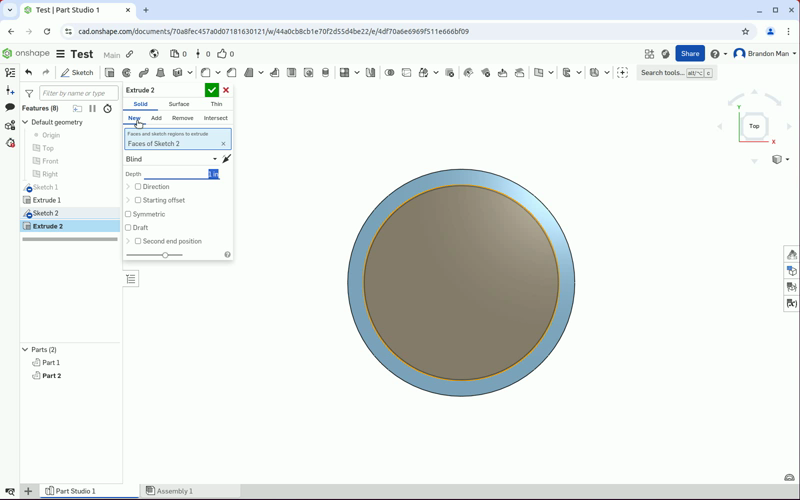
text(3.129)
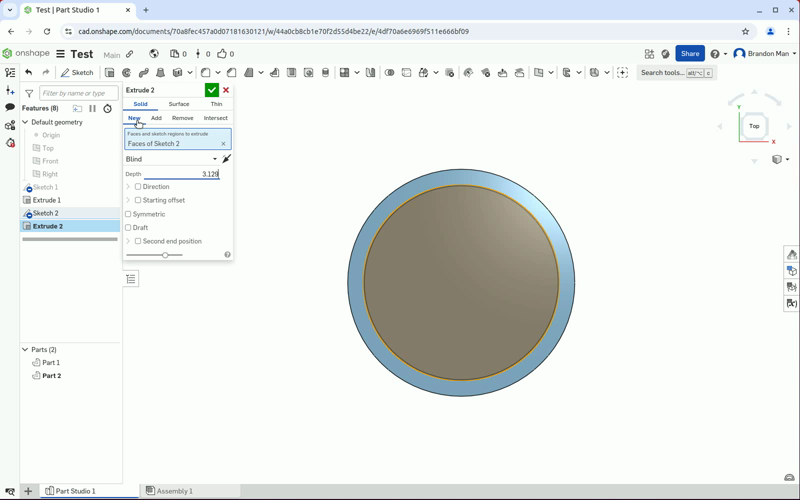
key(enter)
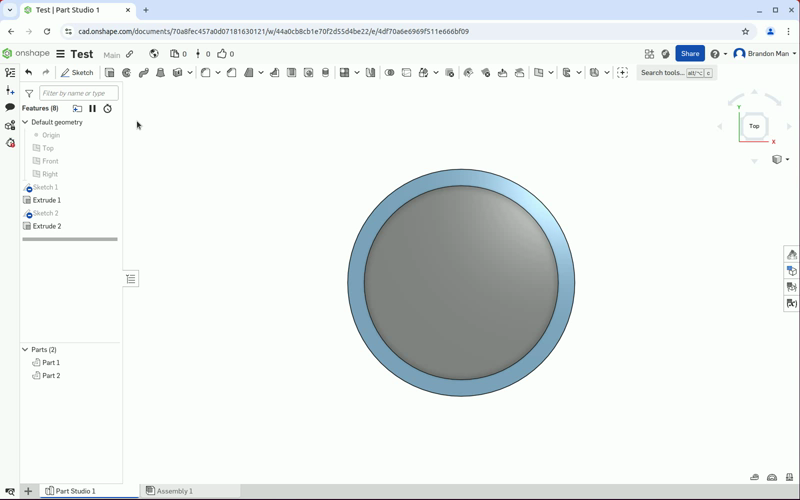
key(shift+h)
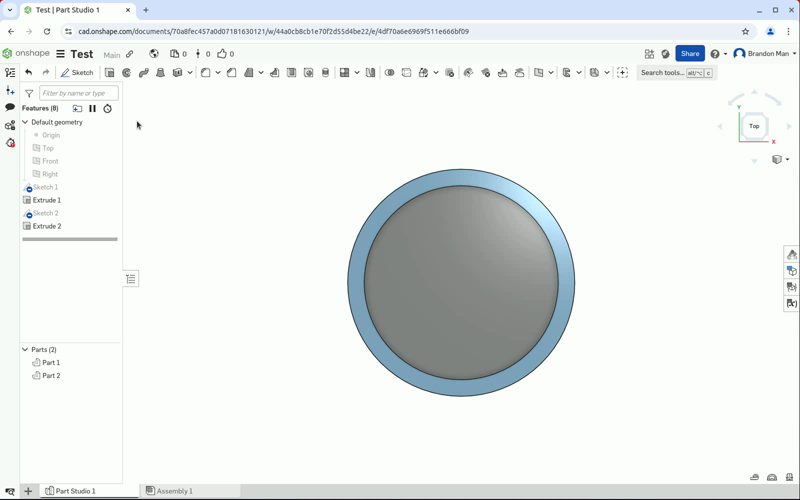
key(shift+h)
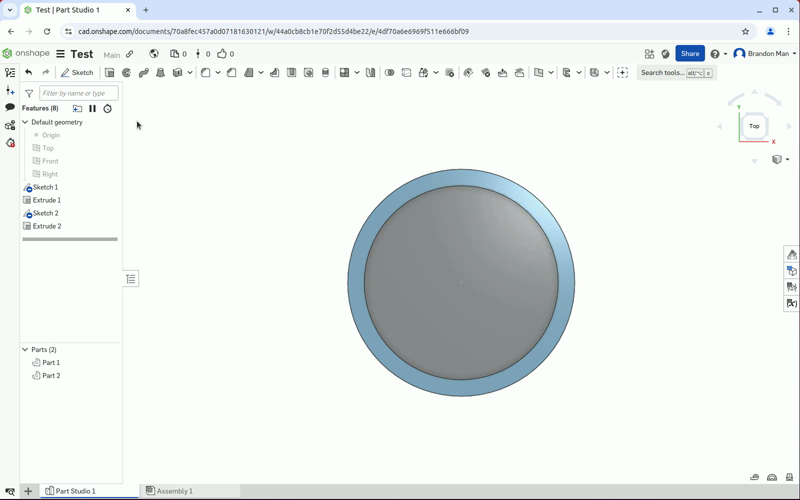
key(shift+7)
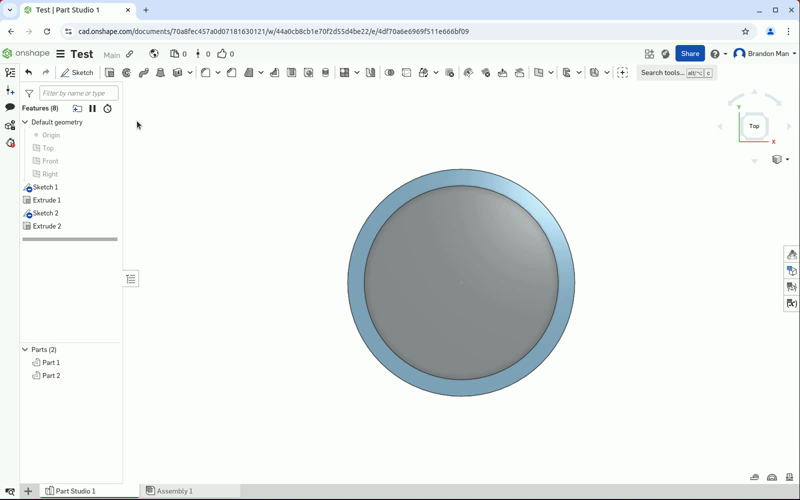
key(up, 3)
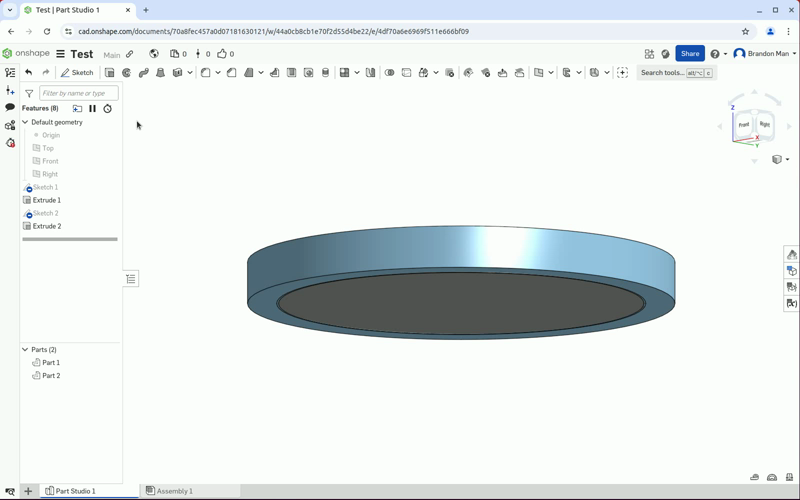
key(left, 3)
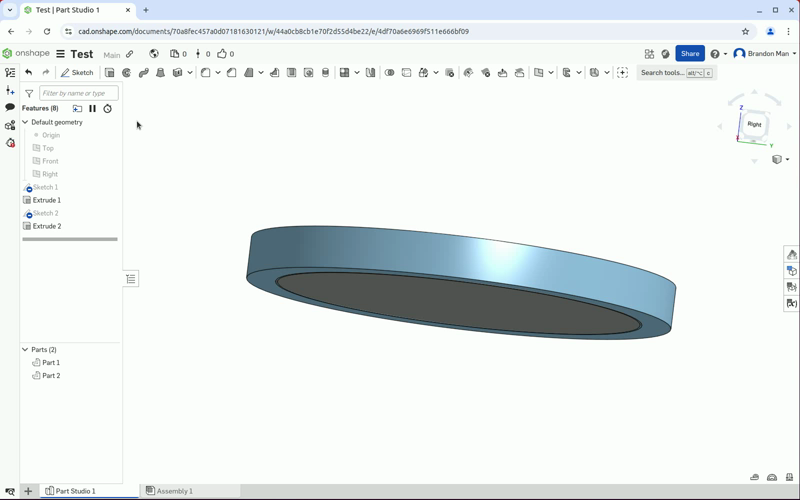
key(right, 3)
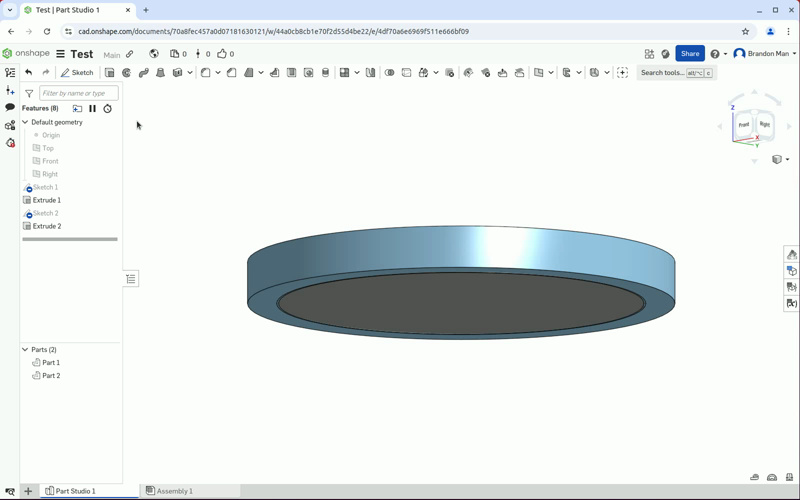
key(down, 3)
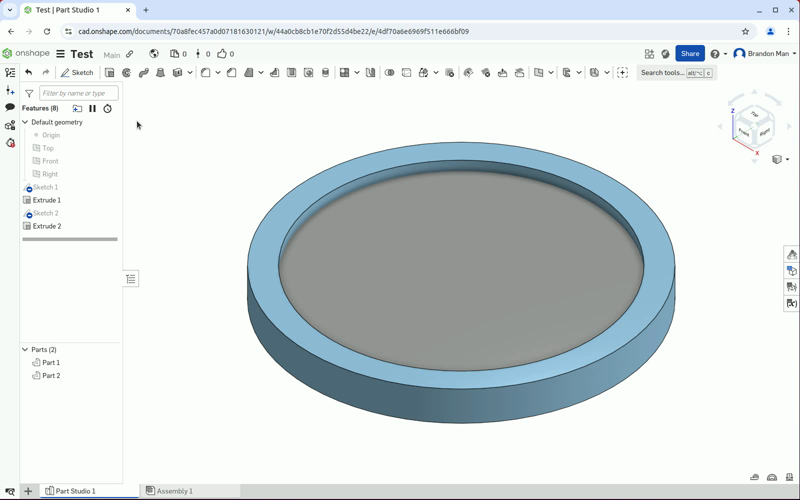
mouse_move(73, 189)
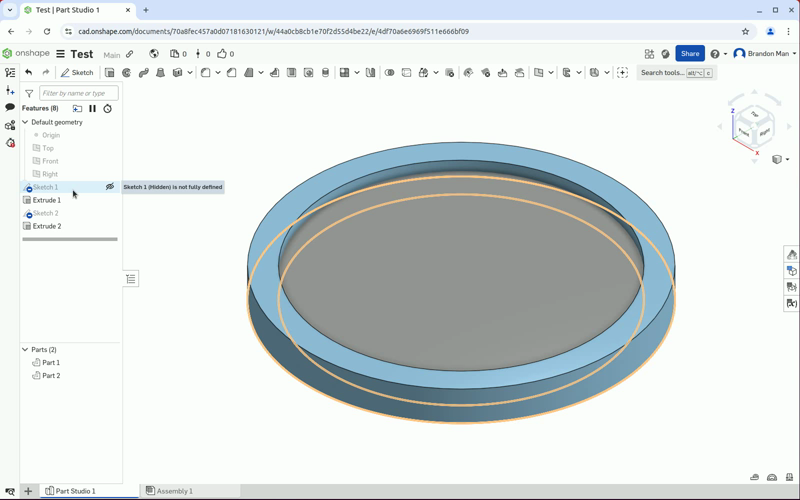
click(73, 189)